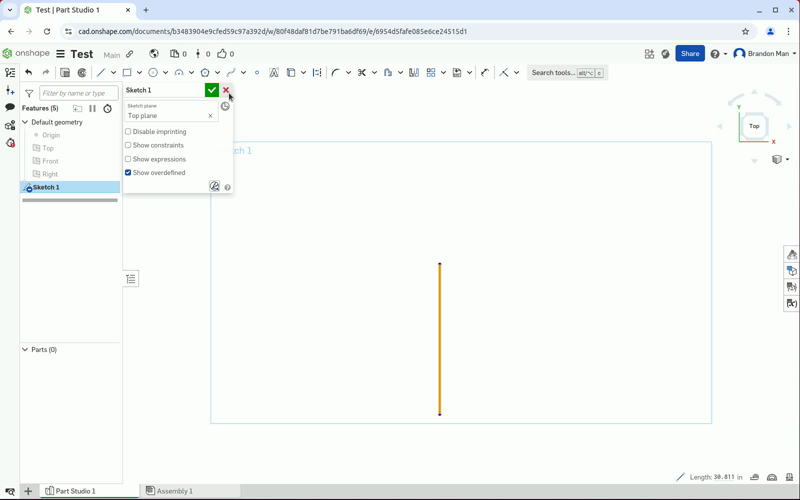
key(shift+h)
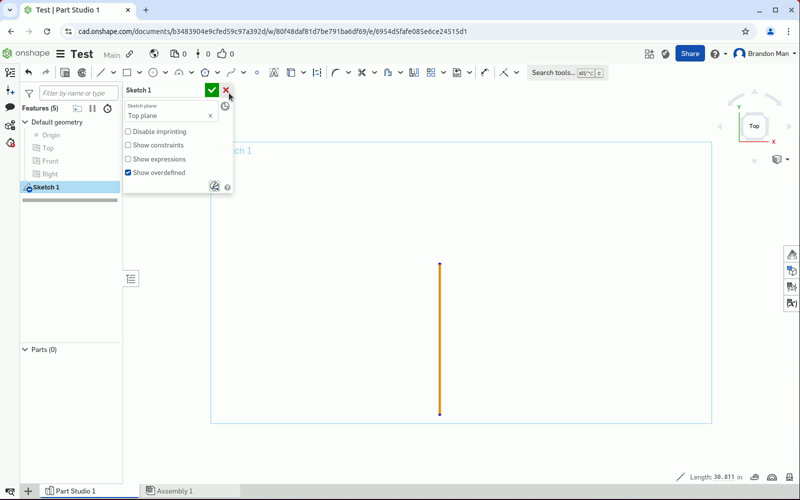
key(shift+s)
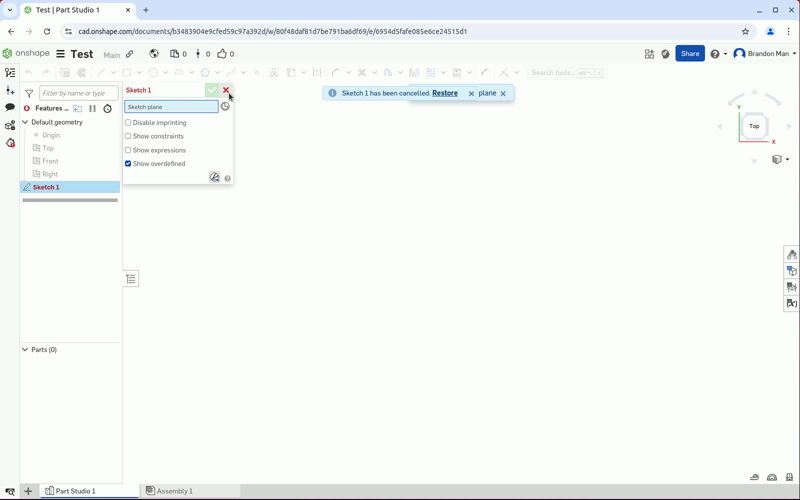
mouse_move(73, 150)
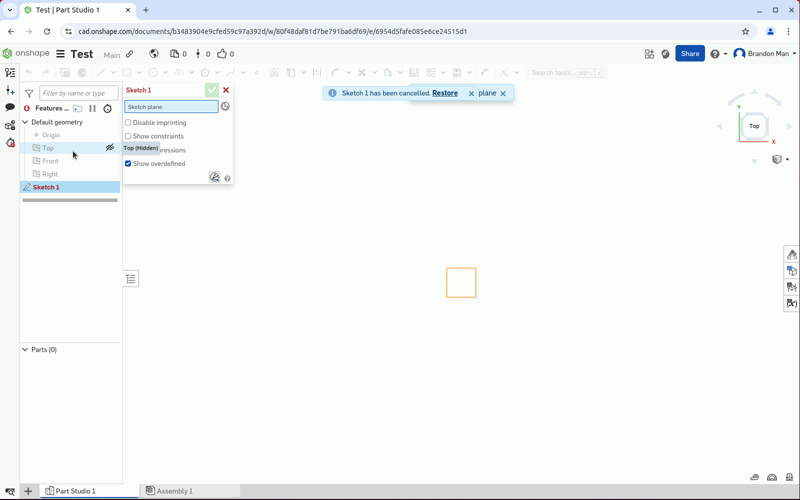
click(73, 150)
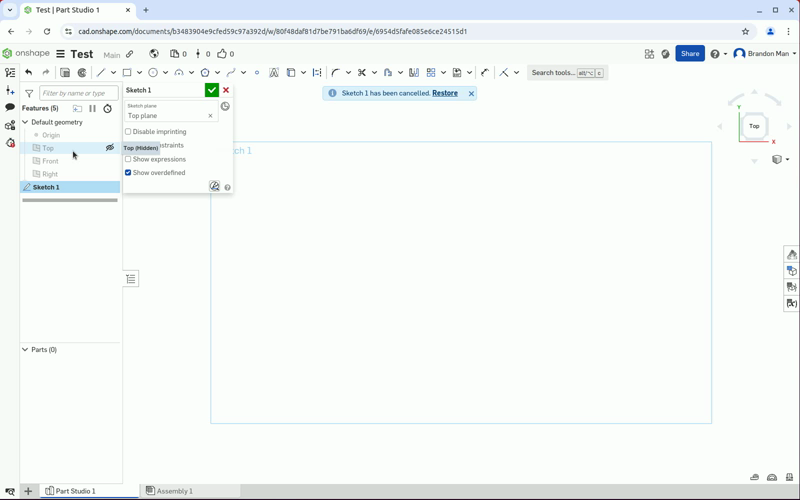
mouse_move(73, 352)
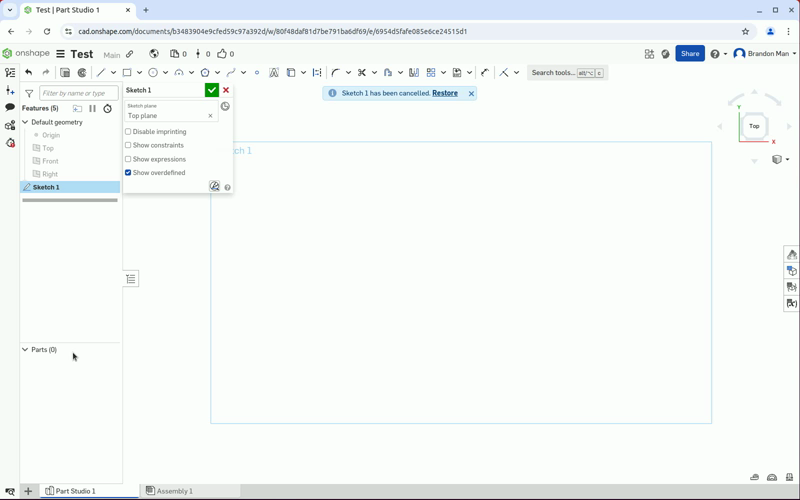
key(y)
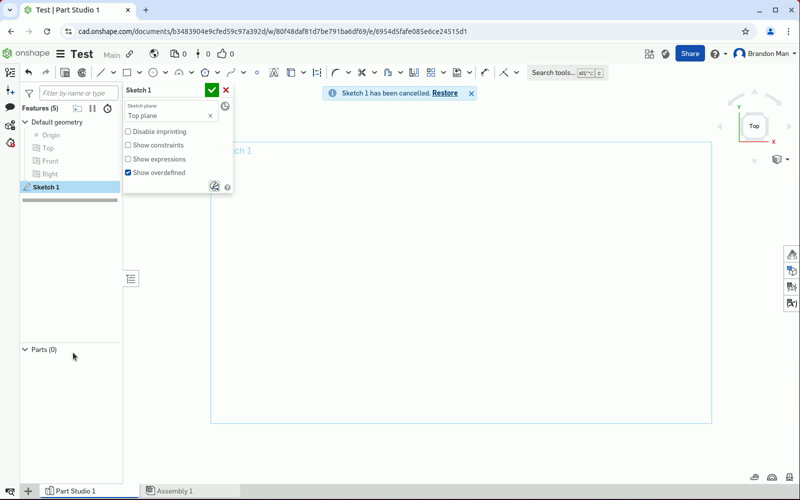
key(c)
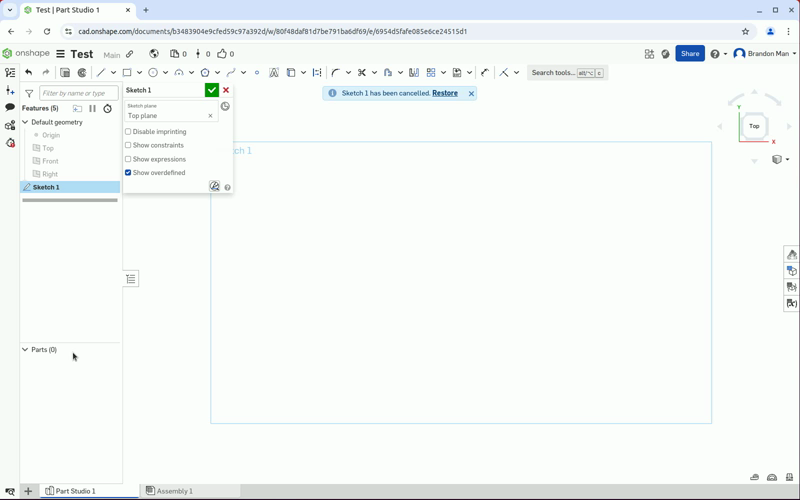
key_down(shift)
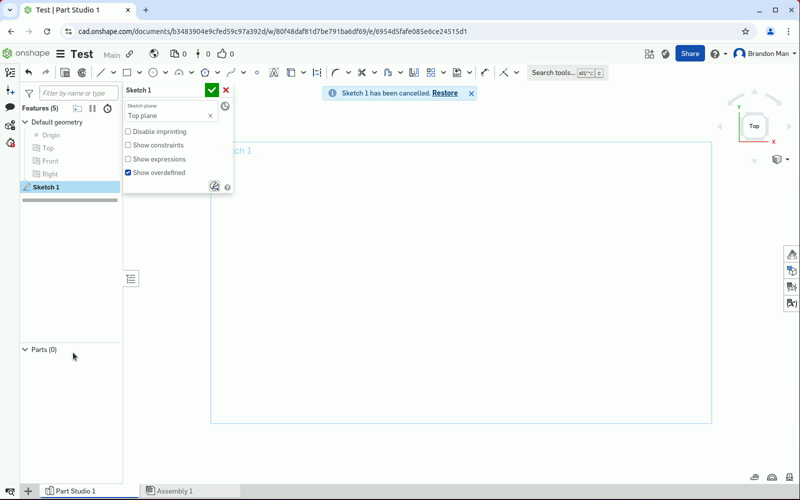
mouse_move(461, 282)
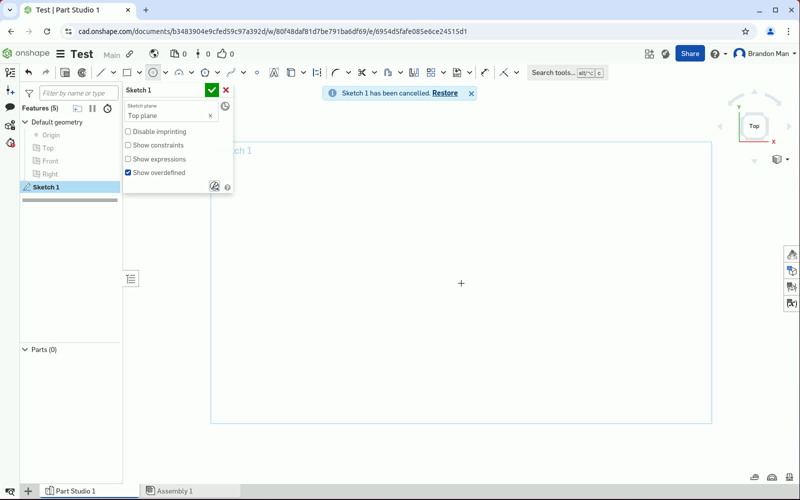
click(461, 282)
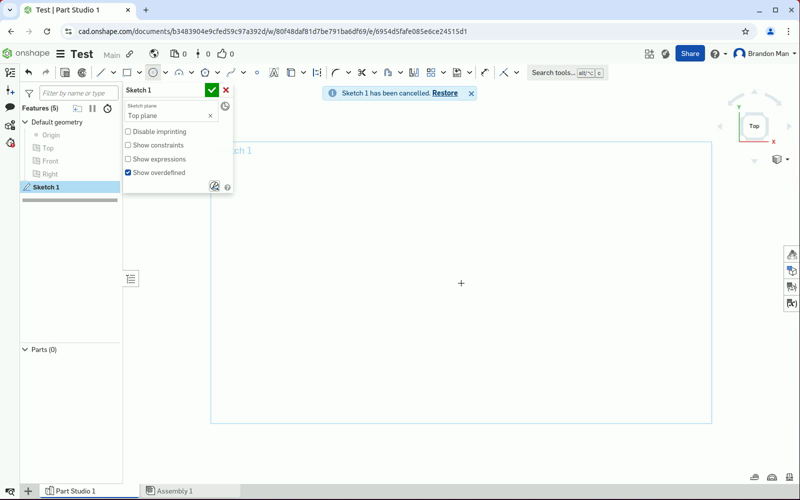
key_up(shift)
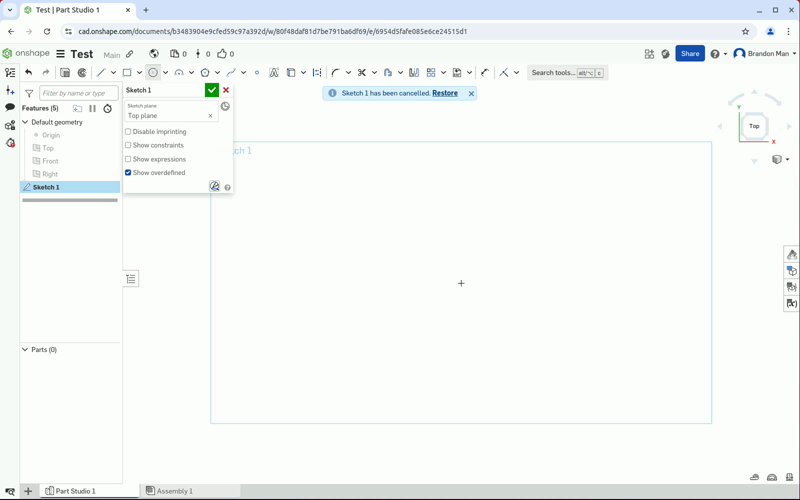
mouse_move(572, 282)
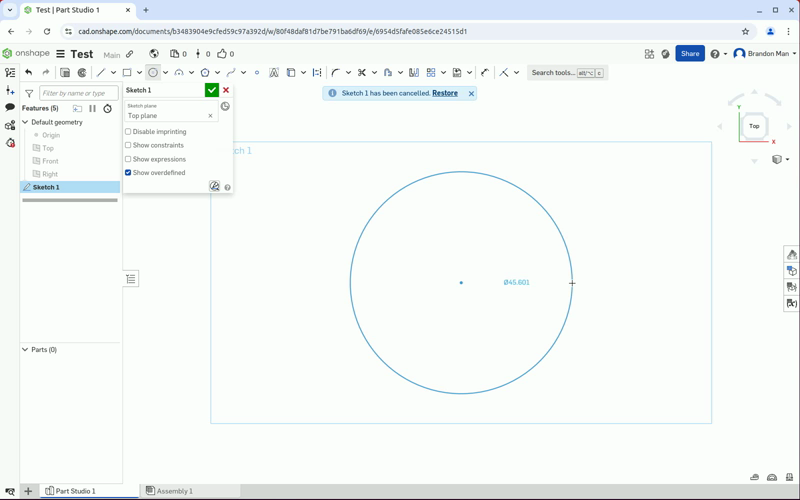
click(572, 282)
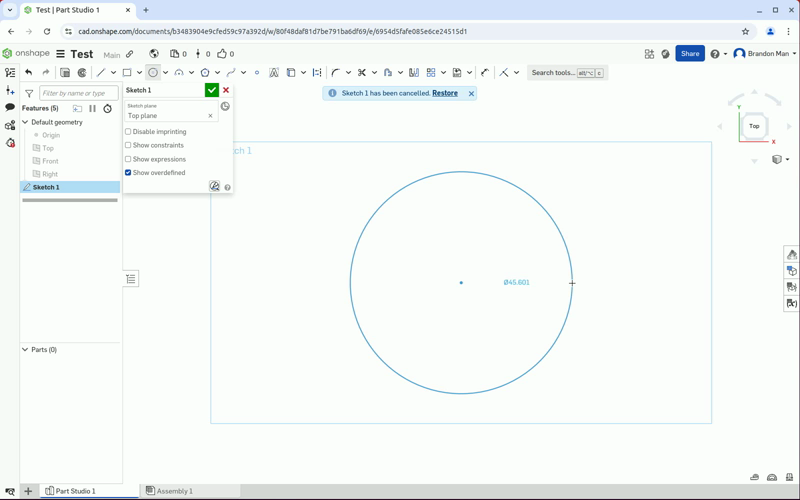
key(esc)
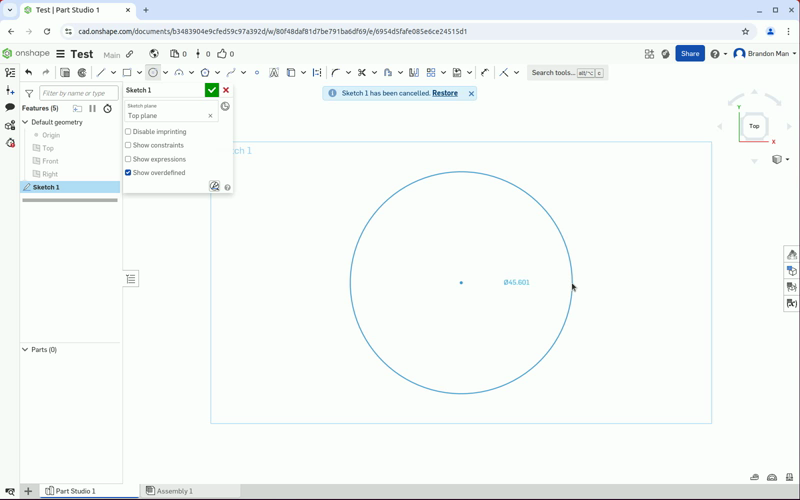
mouse_move(501, 334)
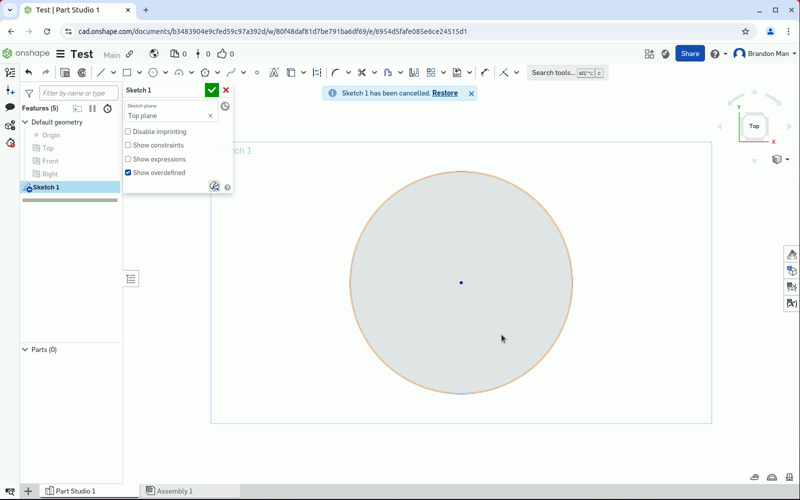
click(501, 334)
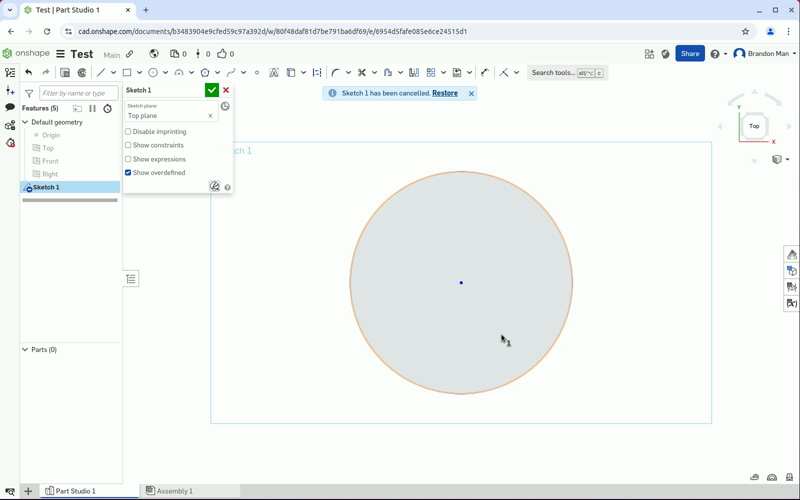
mouse_move(73, 352)
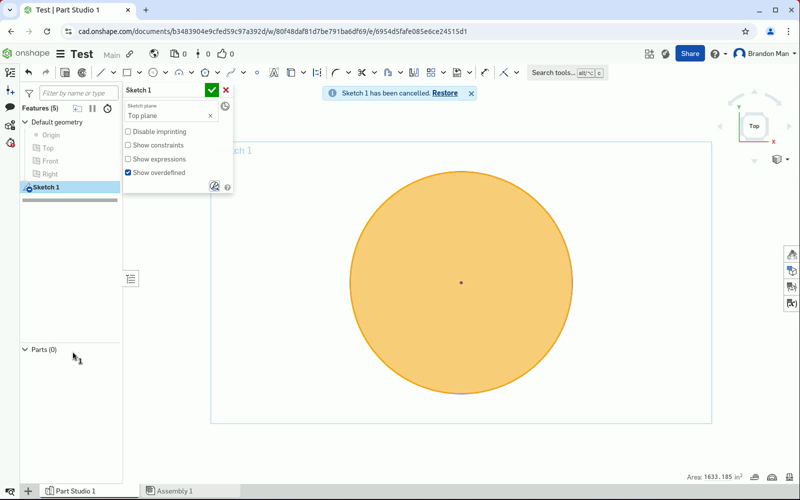
key(shift+y)
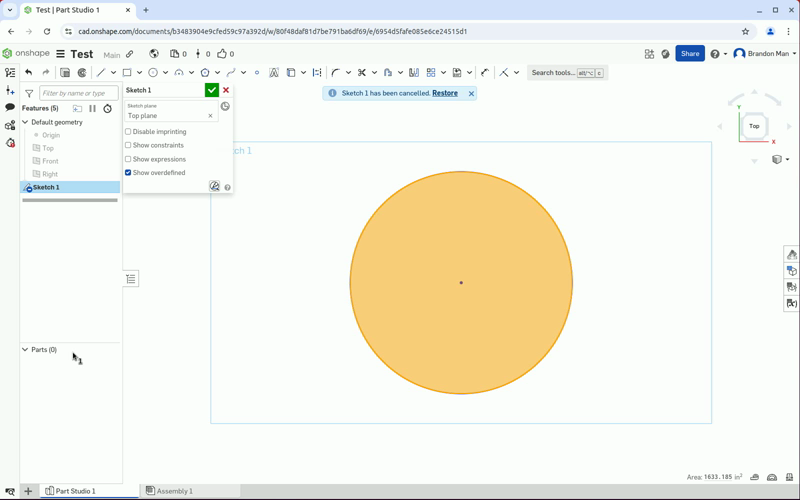
key(shift+e)
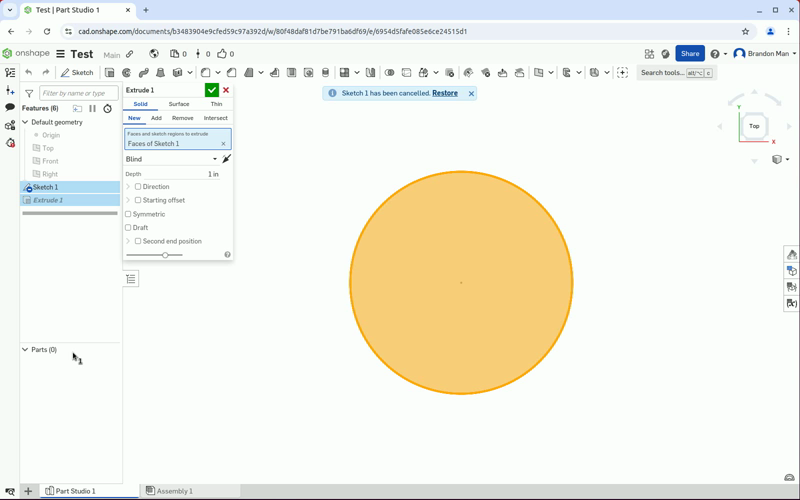
mouse_move(143, 106)
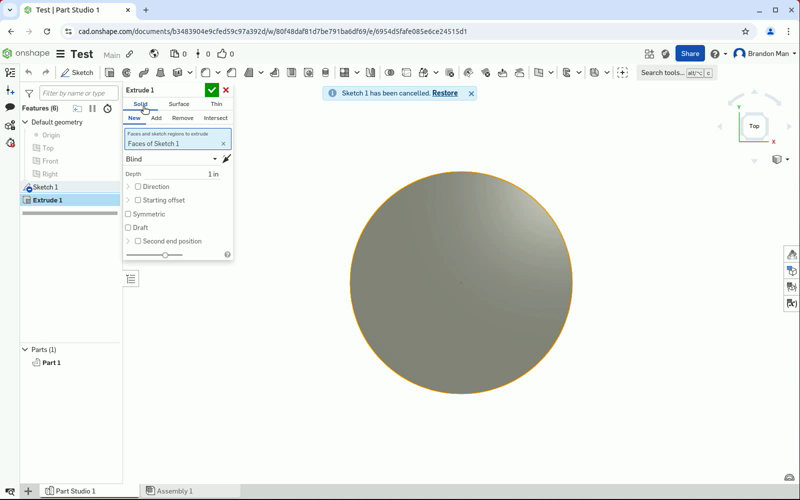
click(143, 106)
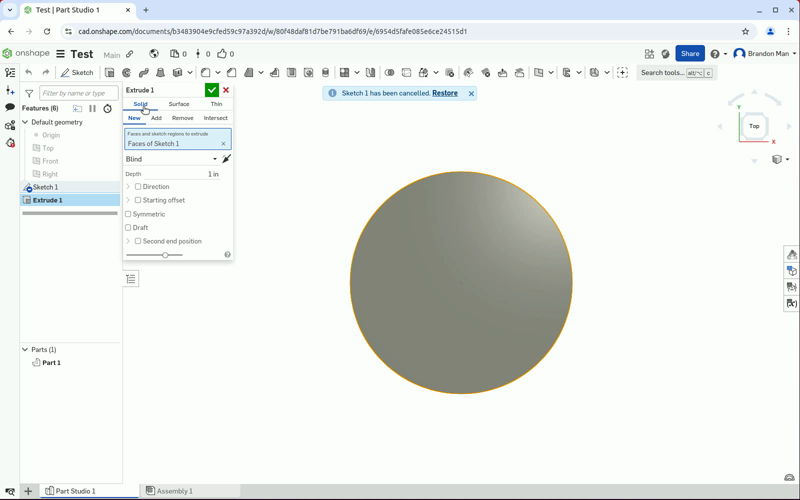
mouse_move(137, 120)
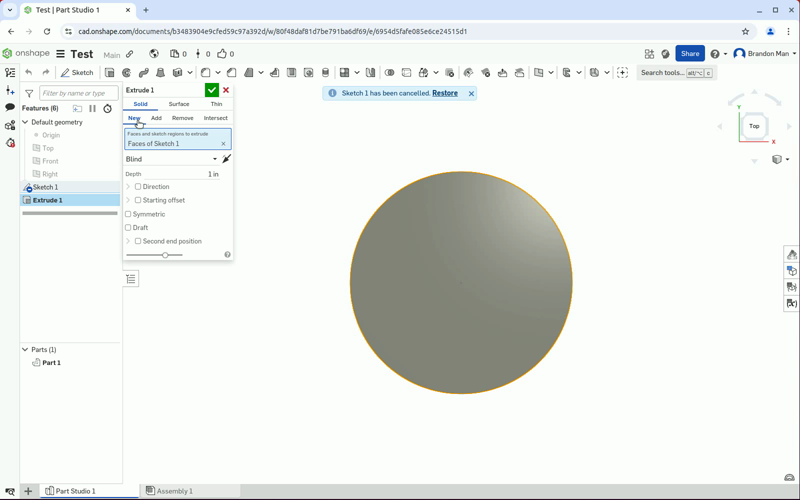
click(137, 120)
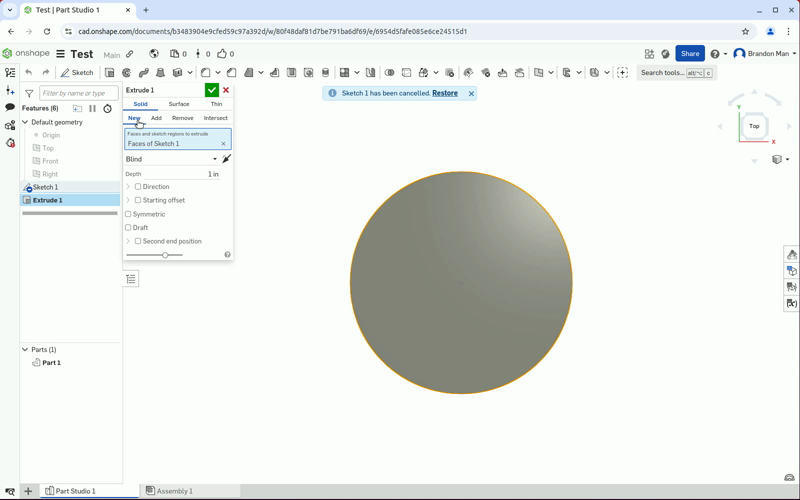
key(tab, 4)
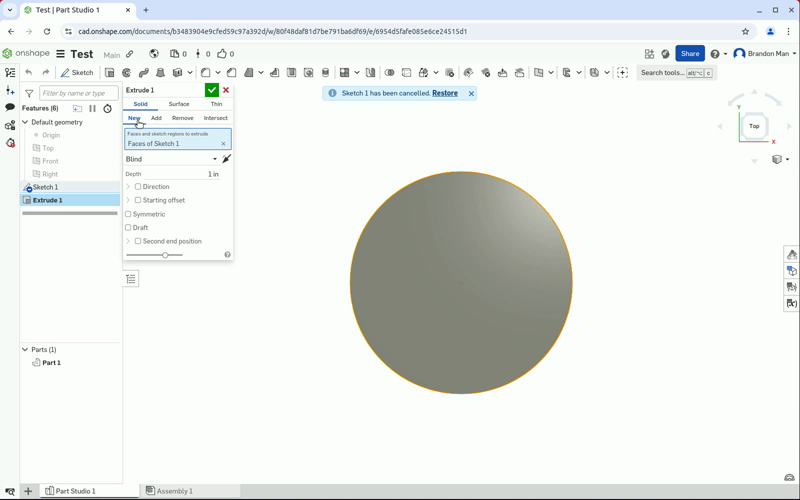
text(7.703)
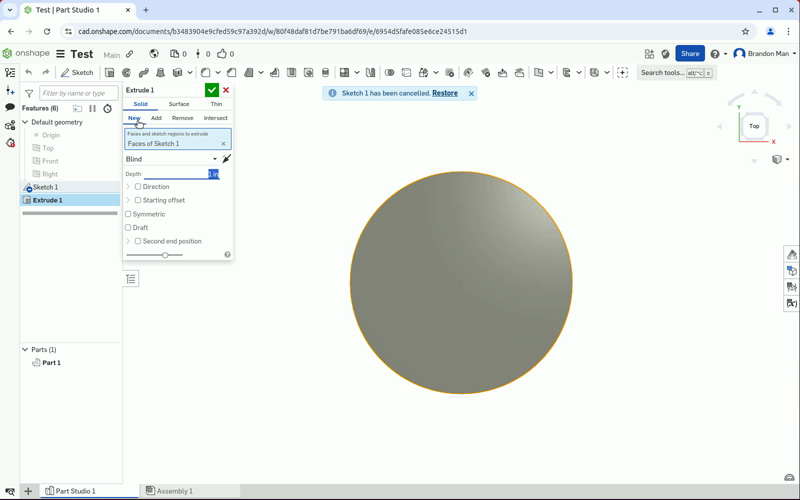
key(enter)
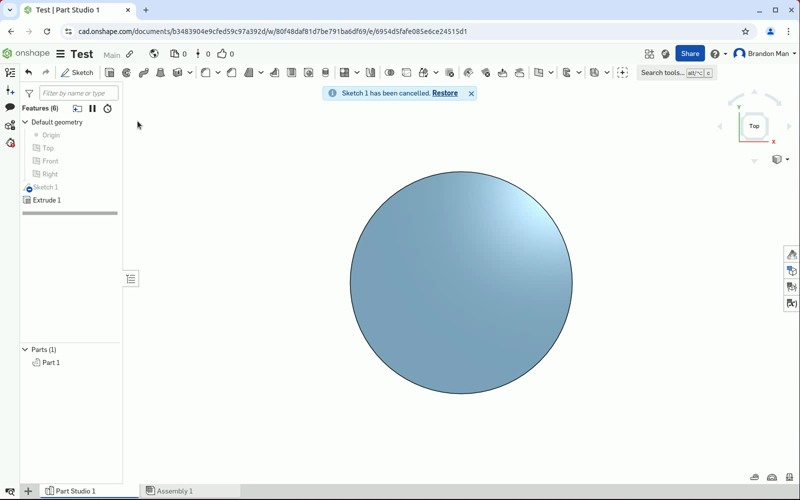
key(shift+h)
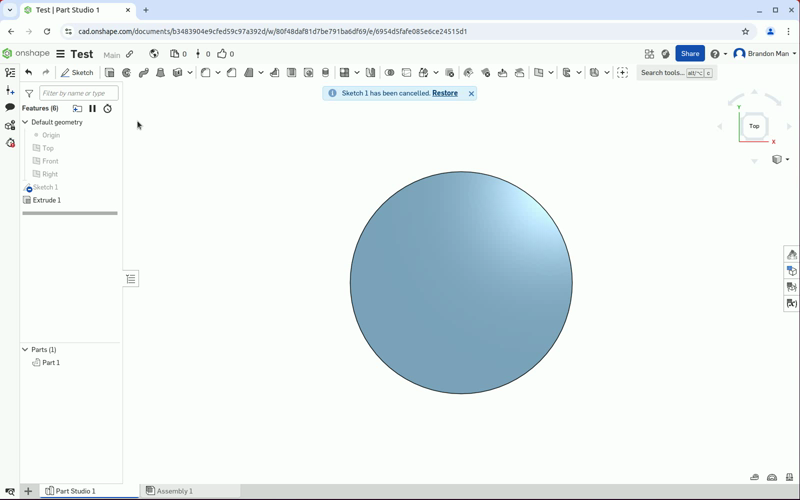
key(shift+h)
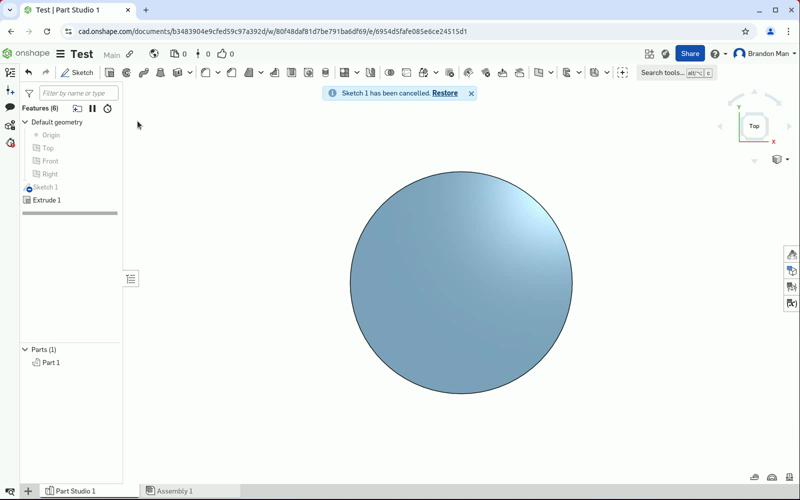
mouse_move(73, 189)
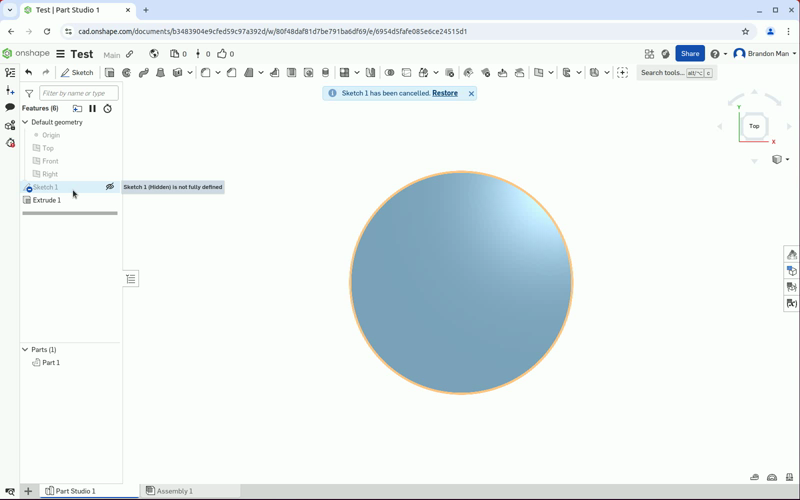
click(73, 189)
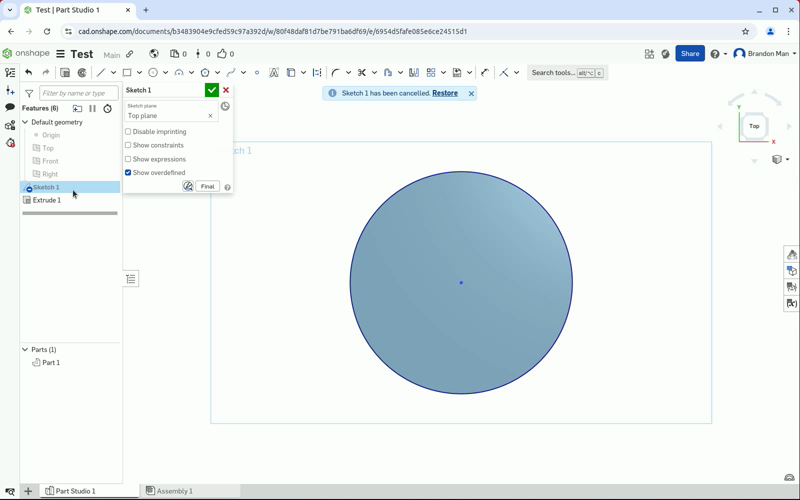
mouse_move(229, 92)
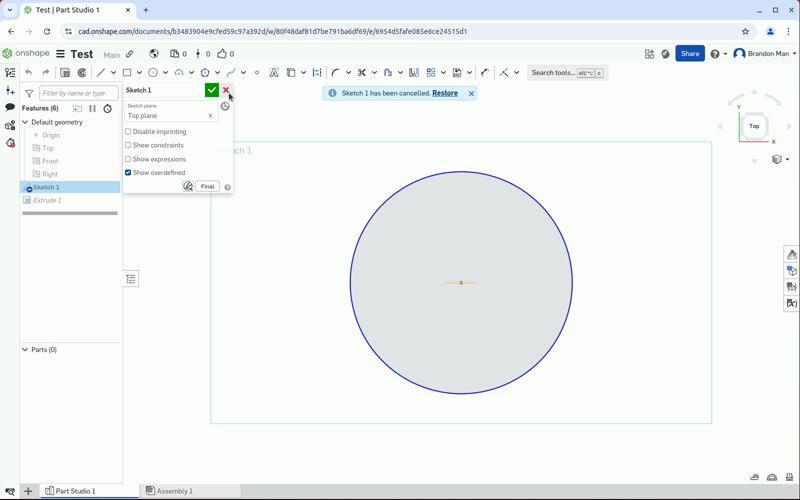
click(229, 92)
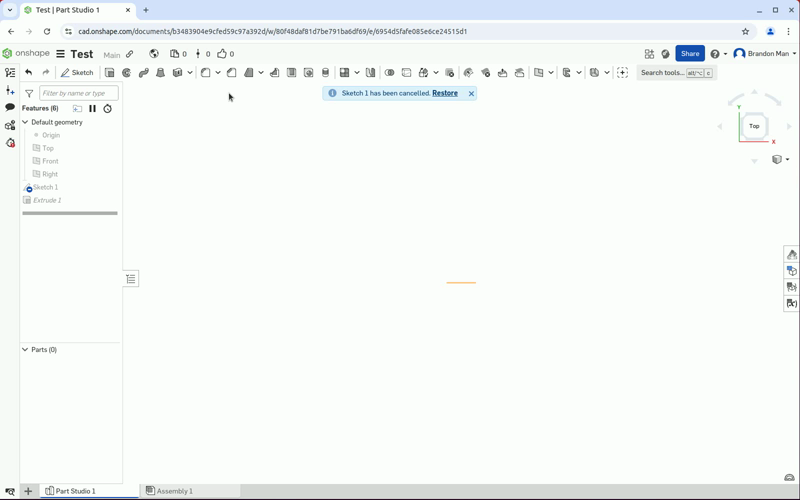
mouse_move(541, 75)
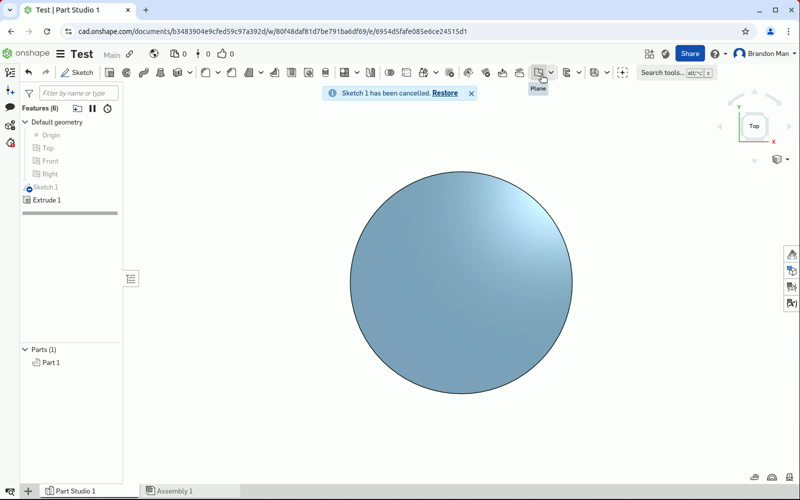
click(541, 75)
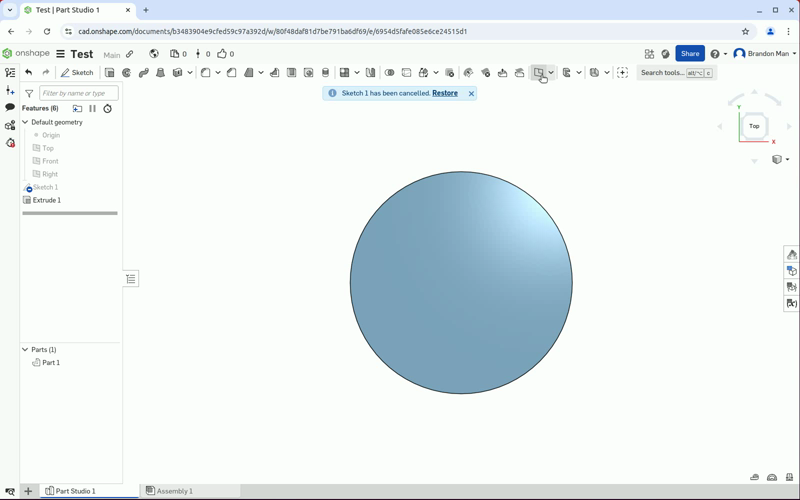
mouse_move(73, 150)
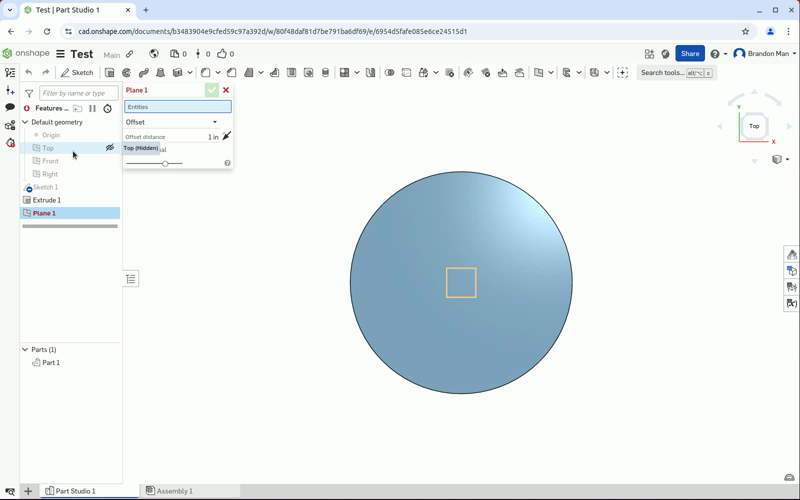
click(73, 150)
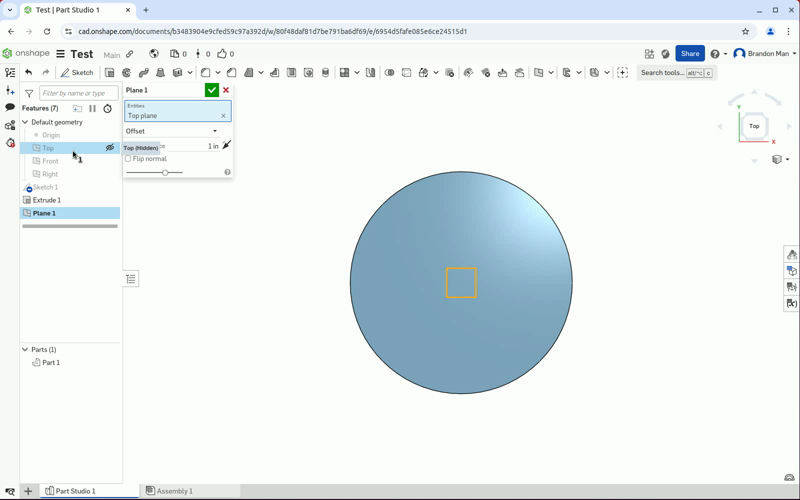
key(tab, 2)
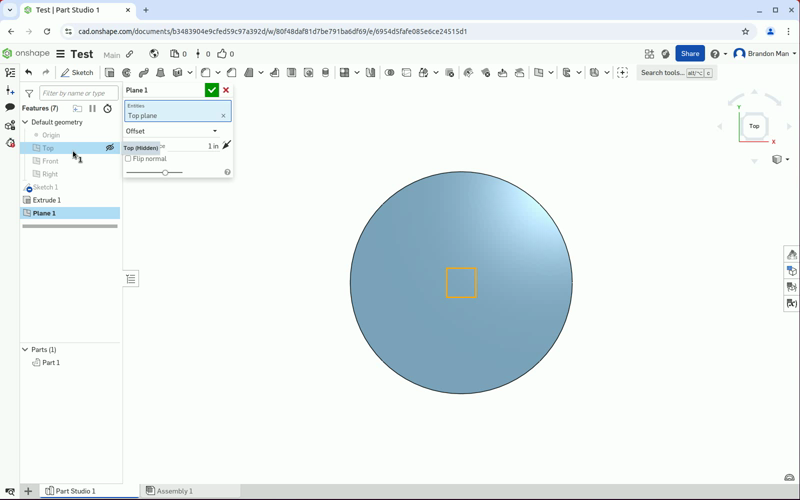
text(7.703)
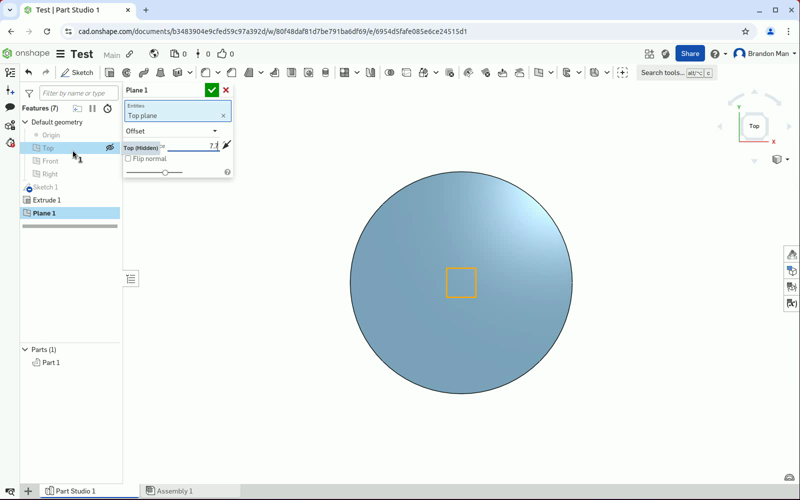
key(enter, 2)
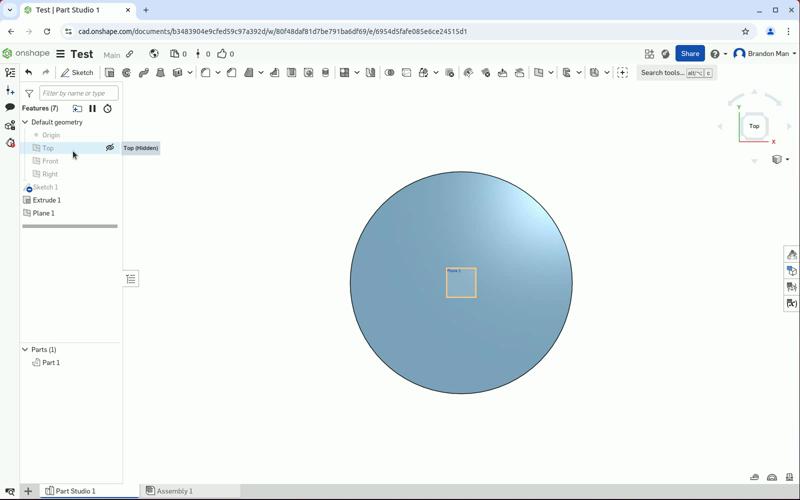
key(shift+s)
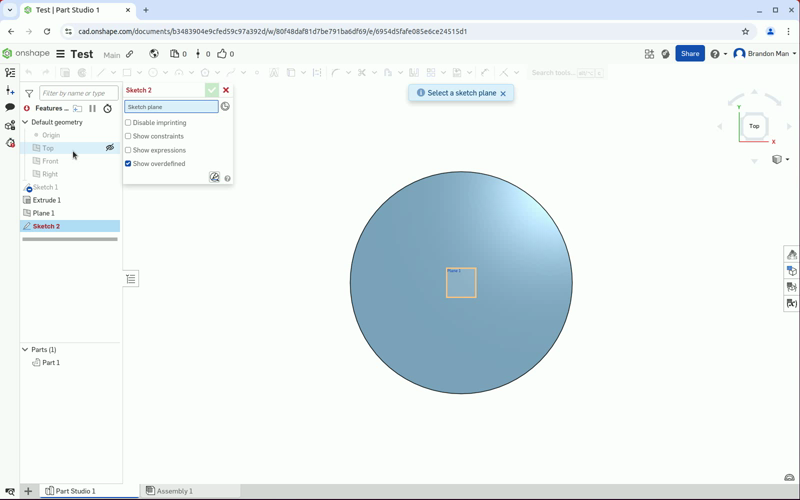
mouse_move(73, 215)
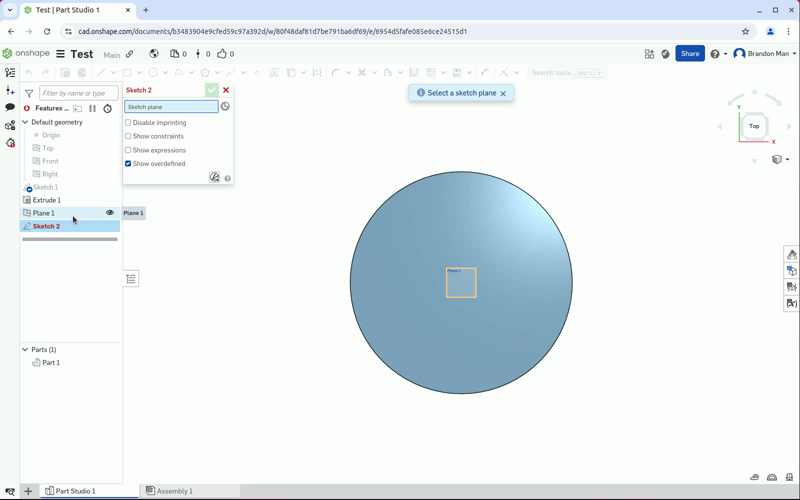
click(73, 215)
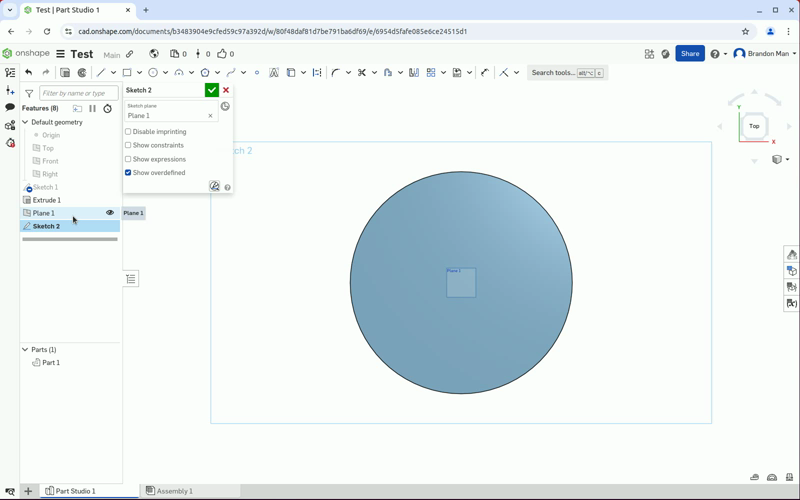
mouse_move(73, 352)
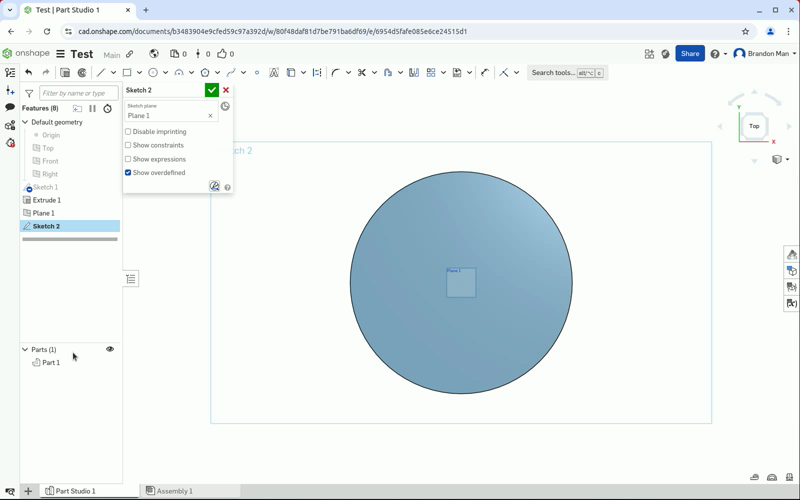
key(y)
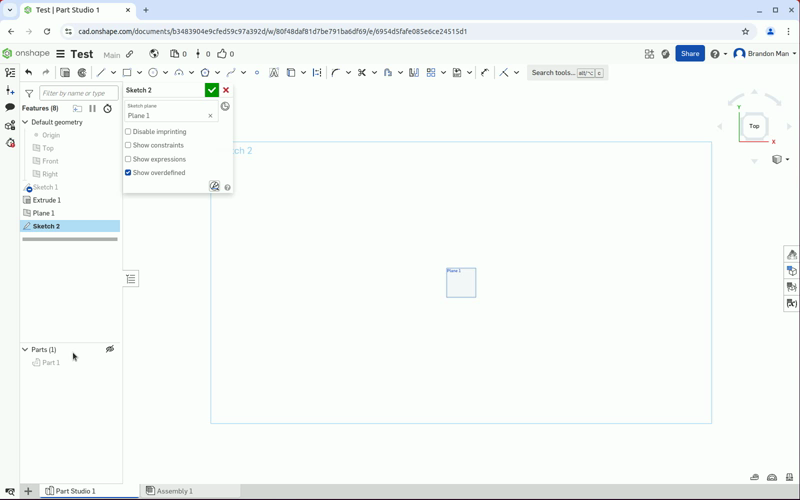
key(c)
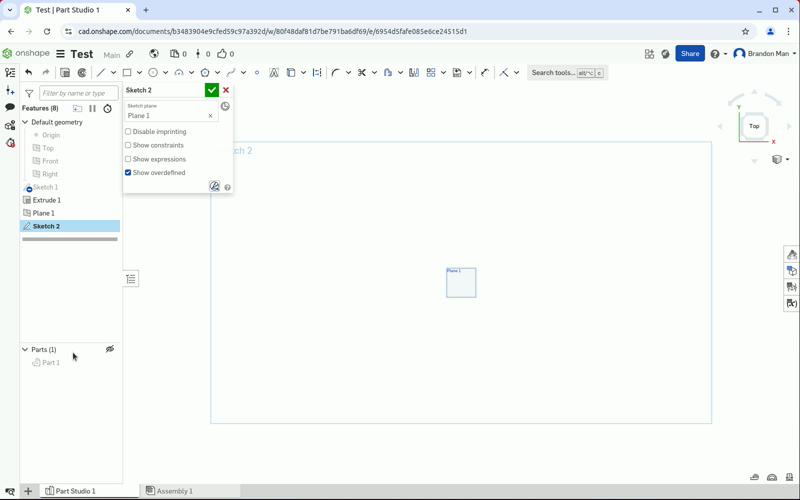
key_down(shift)
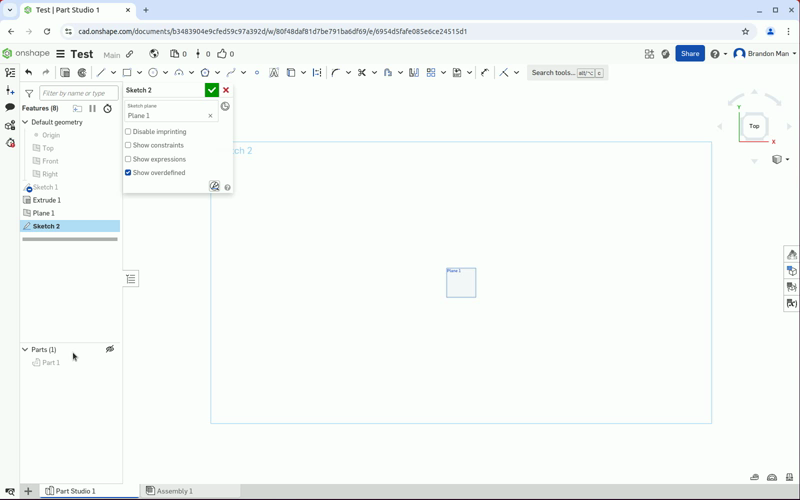
mouse_move(461, 282)
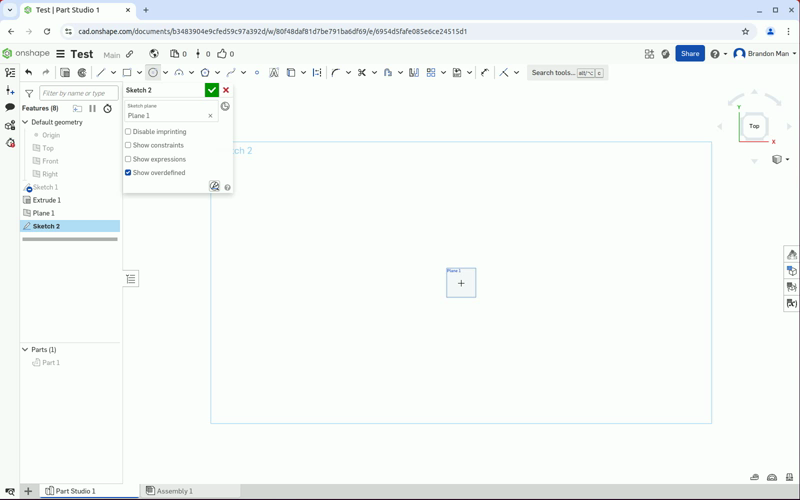
click(461, 282)
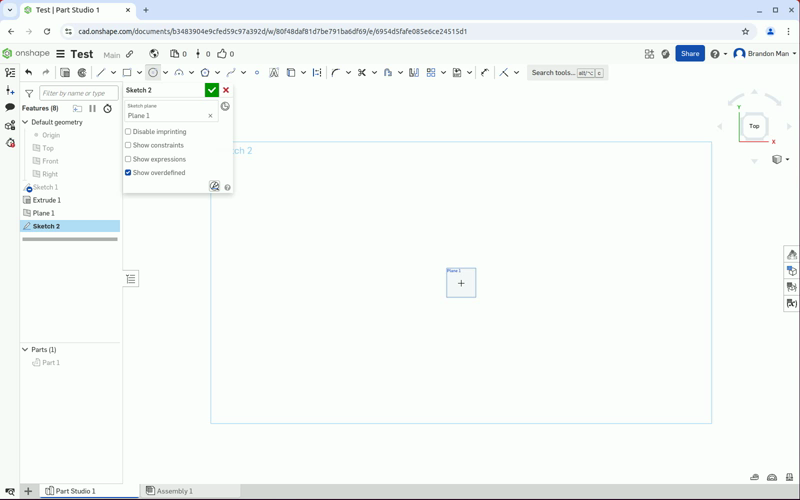
key_up(shift)
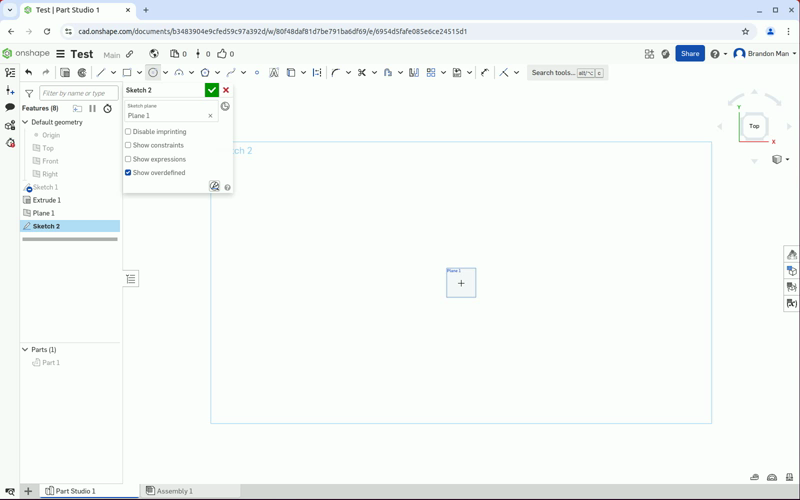
mouse_move(537, 282)
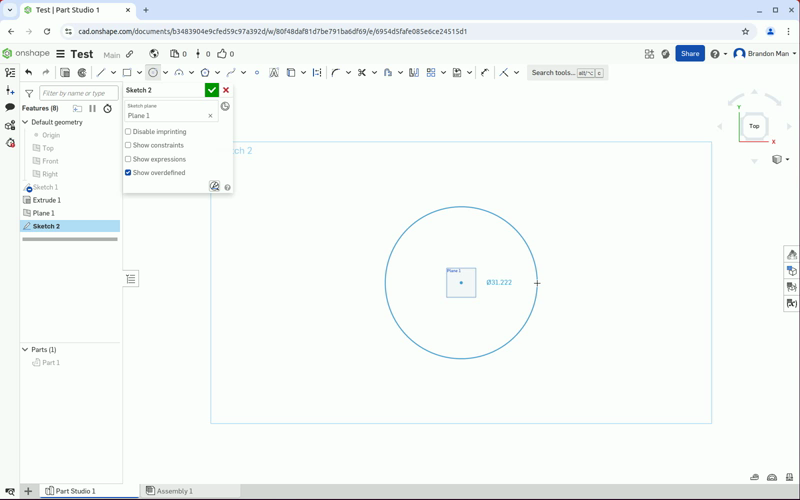
click(537, 282)
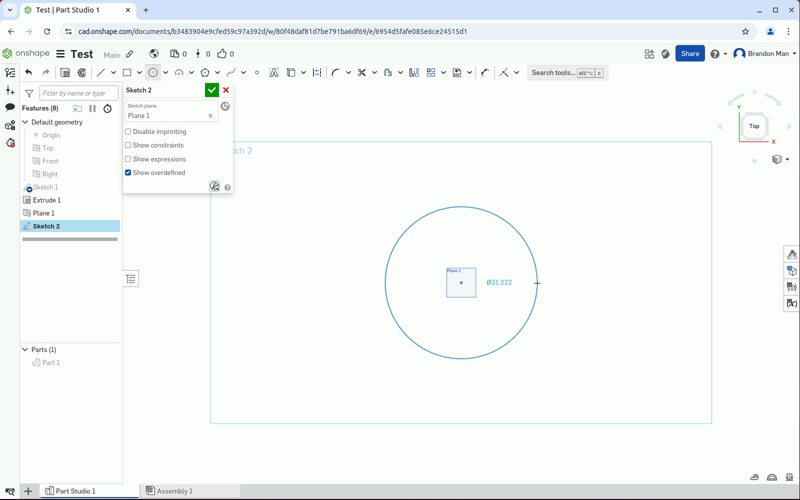
key(esc)
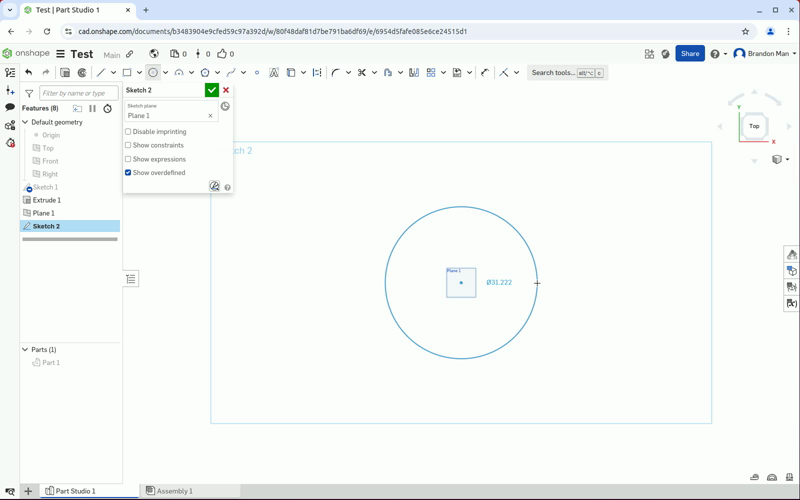
mouse_move(441, 331)
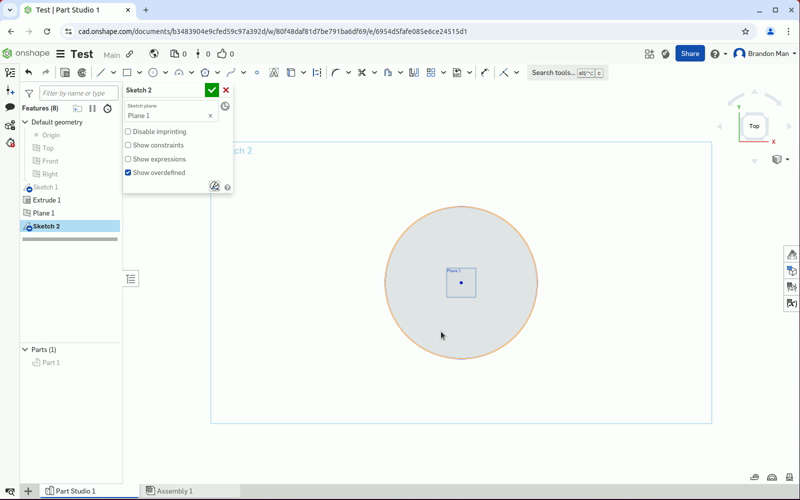
click(441, 331)
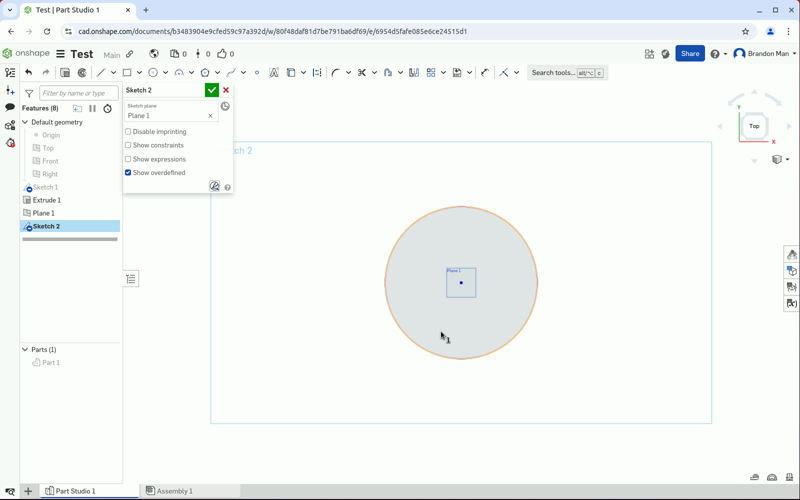
mouse_move(73, 352)
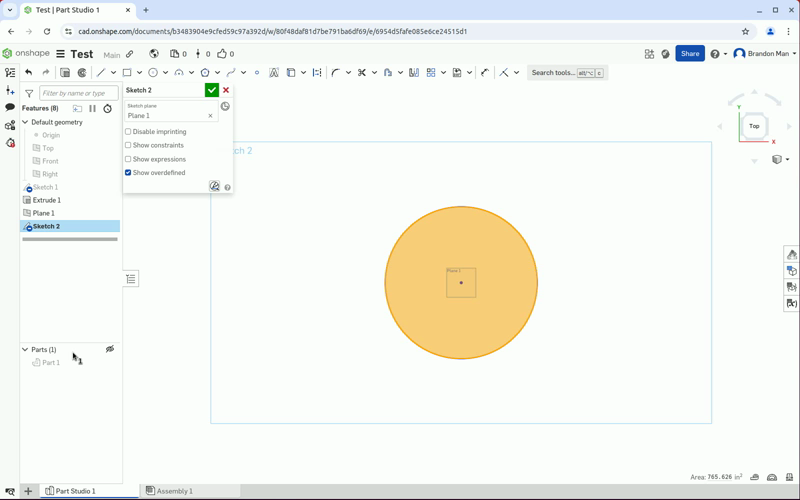
key(shift+y)
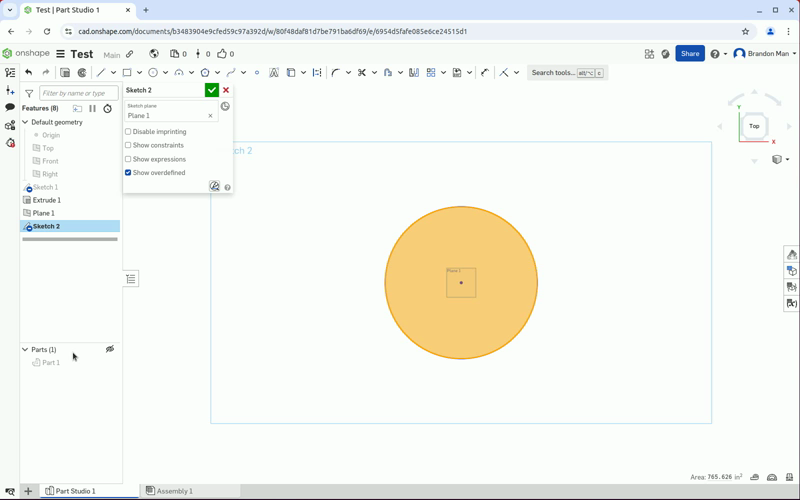
key(shift+e)
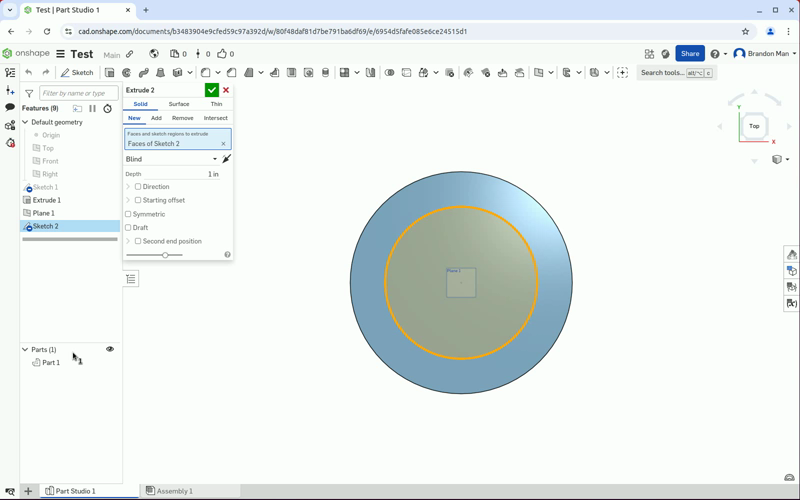
mouse_move(143, 106)
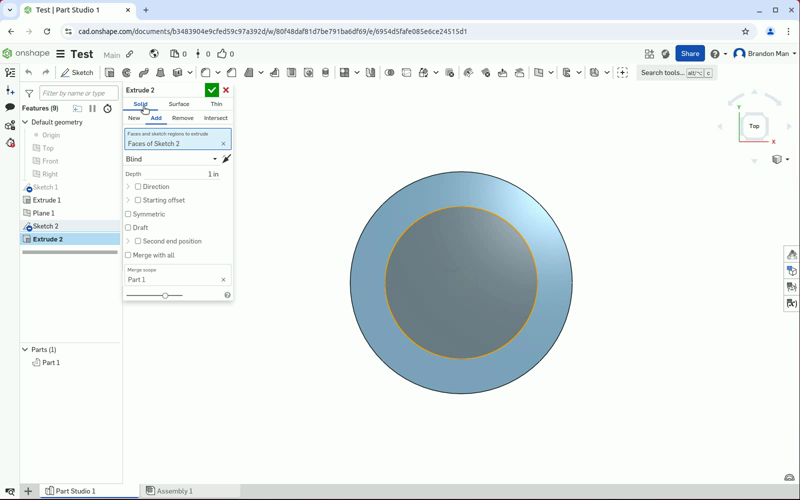
click(143, 106)
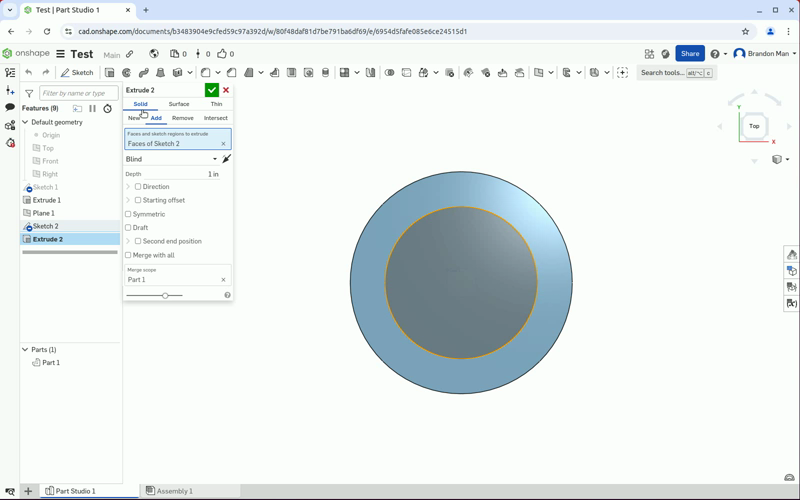
mouse_move(137, 120)
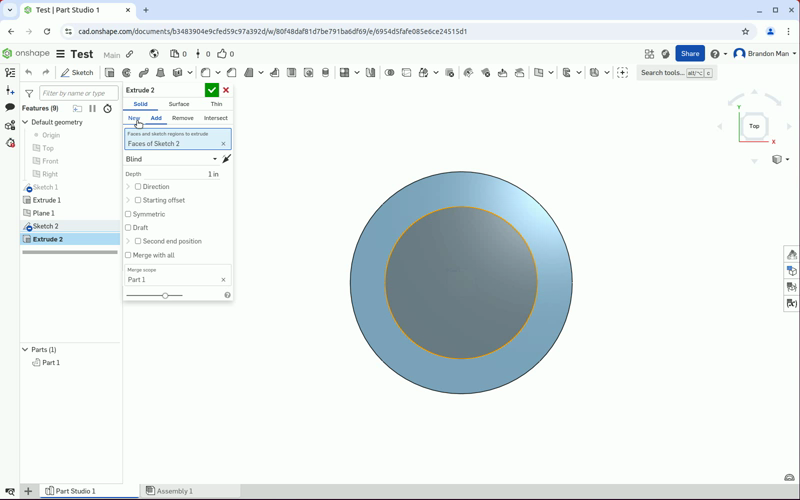
click(137, 120)
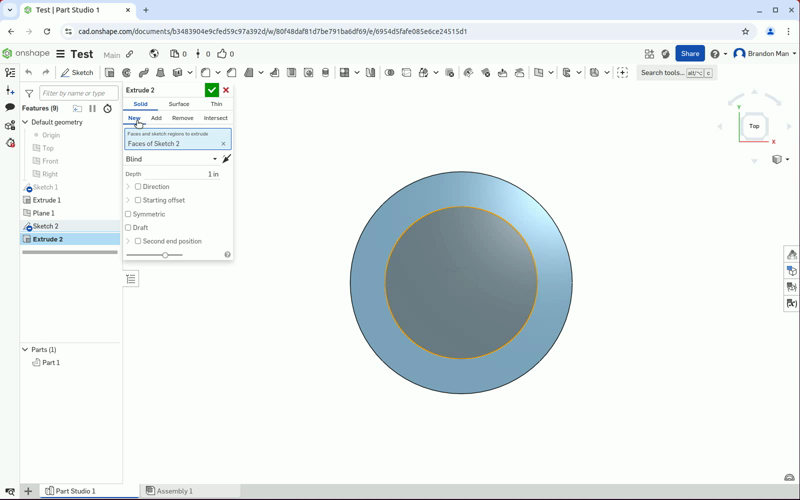
key(tab, 4)
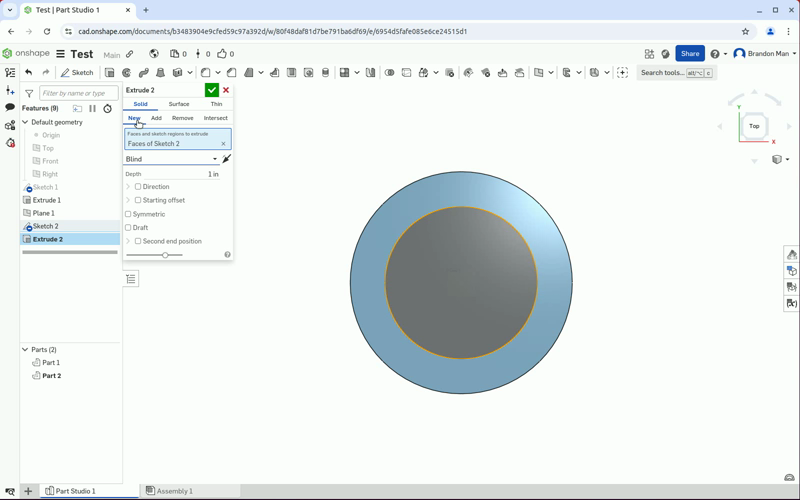
text(7.703)
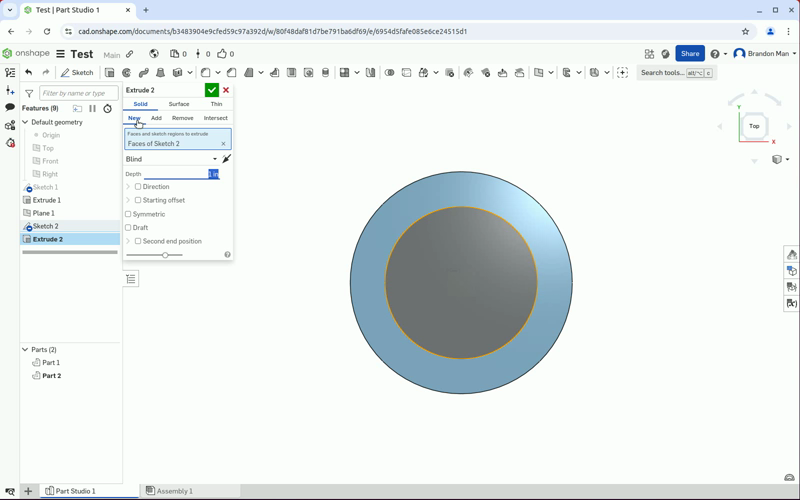
key(enter)
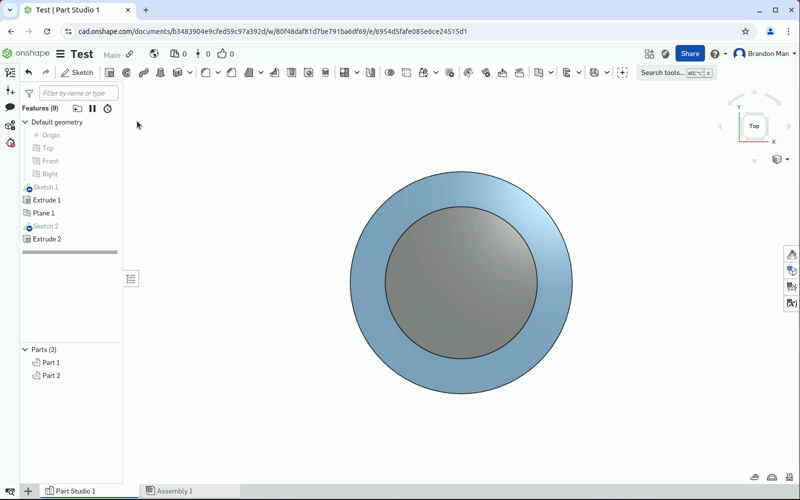
key(shift+h)
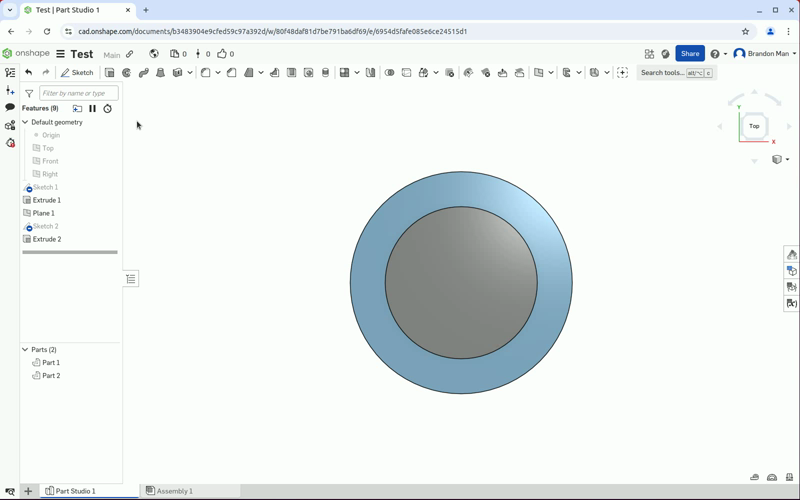
key(shift+h)
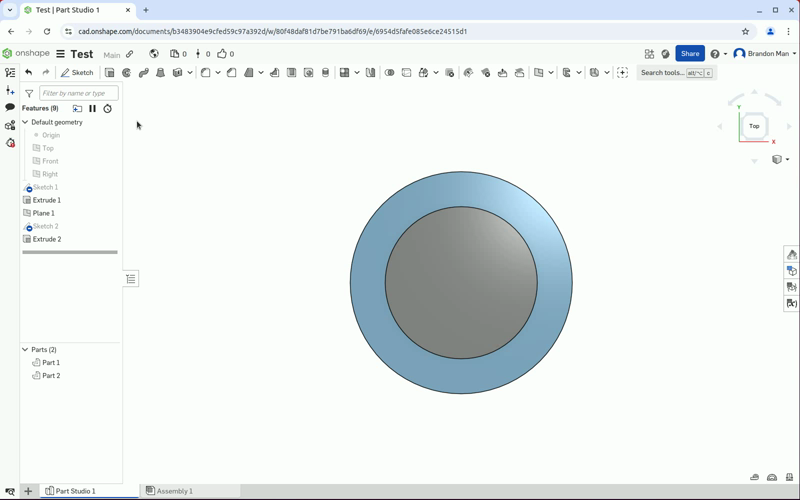
key(shift+7)
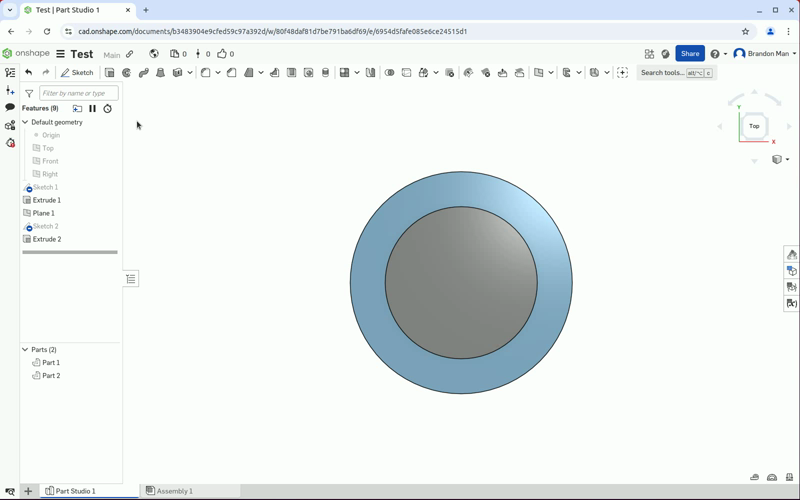
key(up, 3)
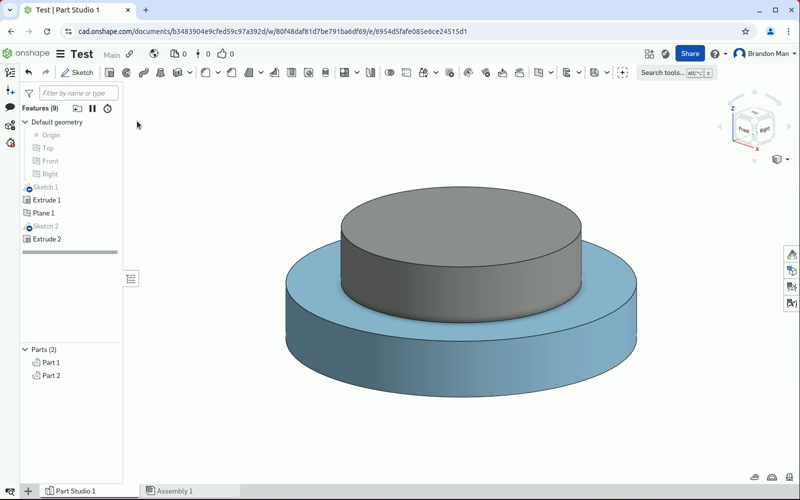
key(left, 3)
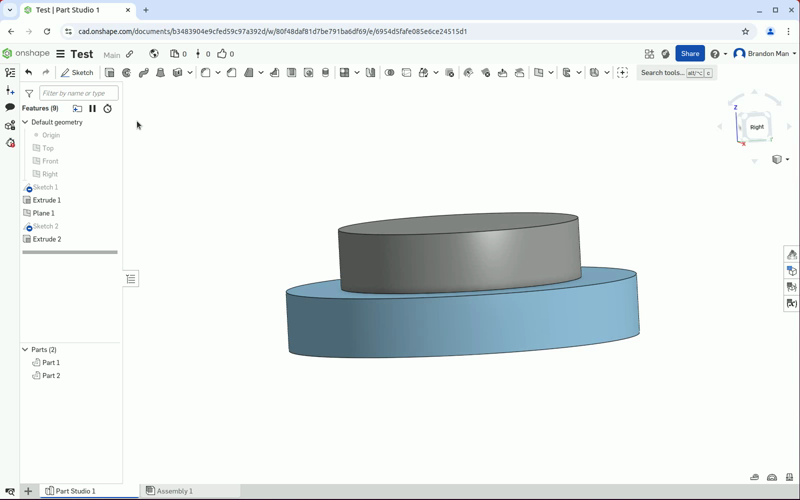
key(right, 3)
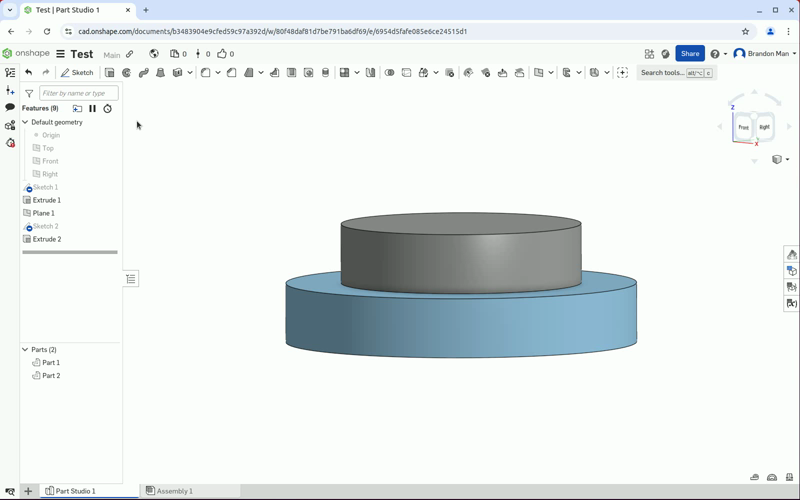
key(down, 3)
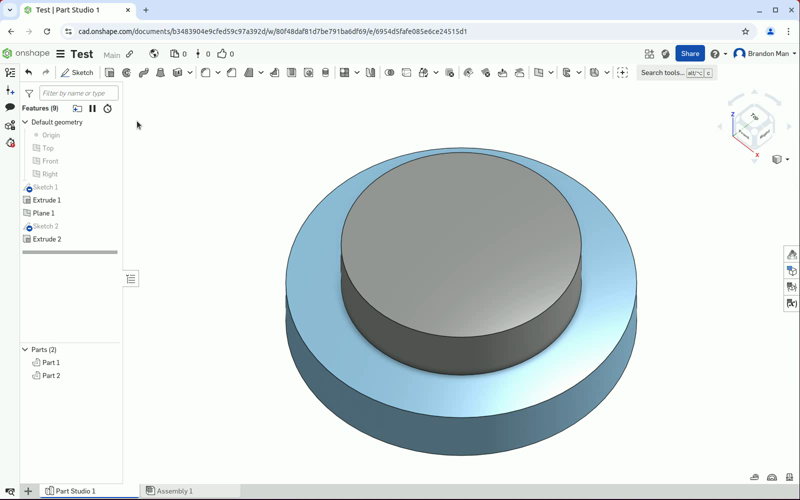
mouse_move(73, 189)
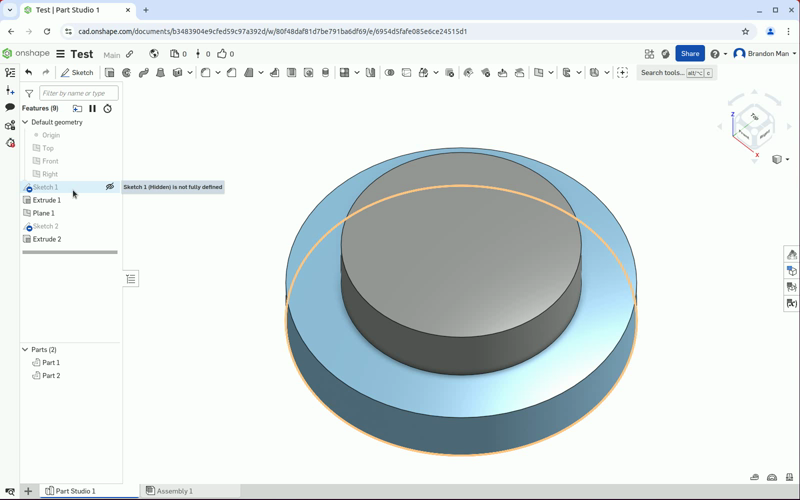
click(73, 189)